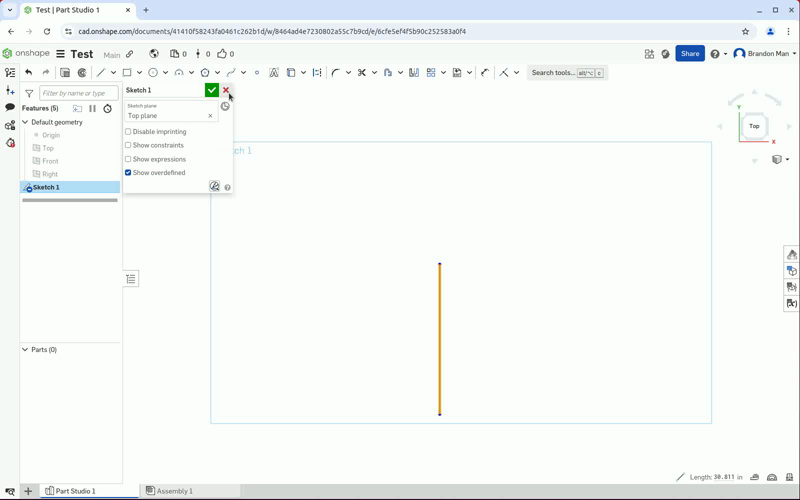
key(shift+h)
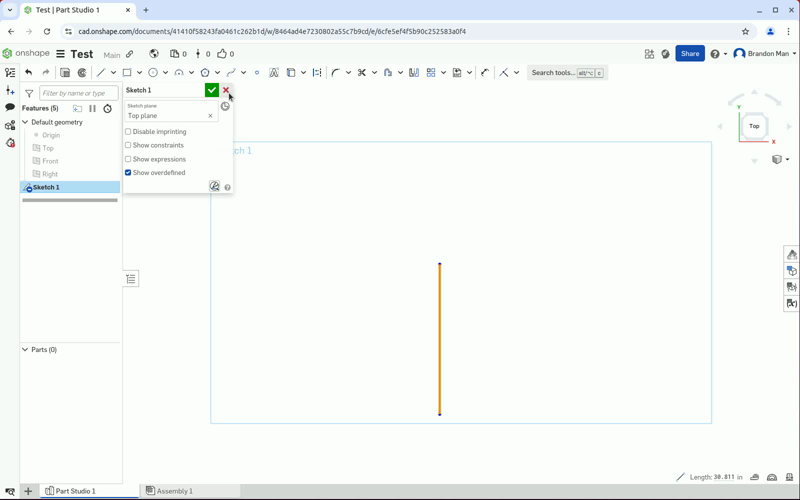
key(shift+s)
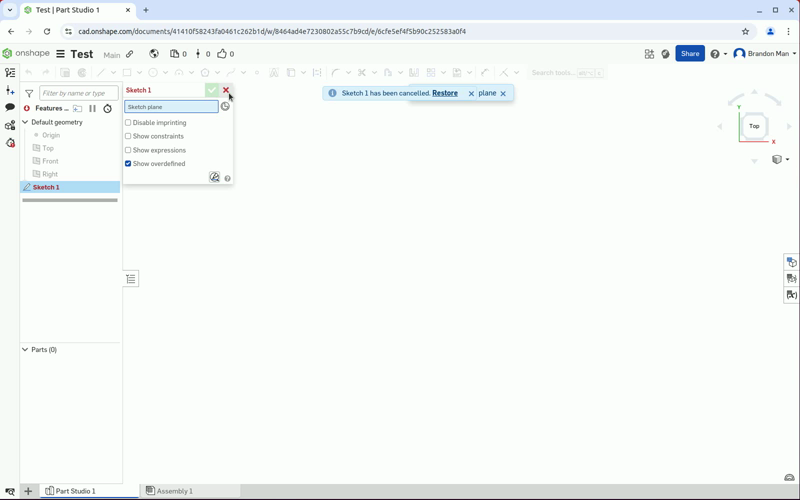
mouse_move(73, 150)
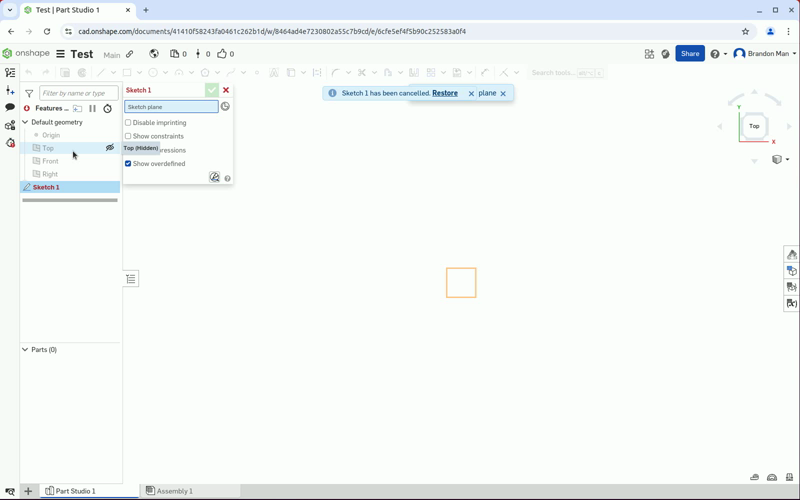
click(73, 150)
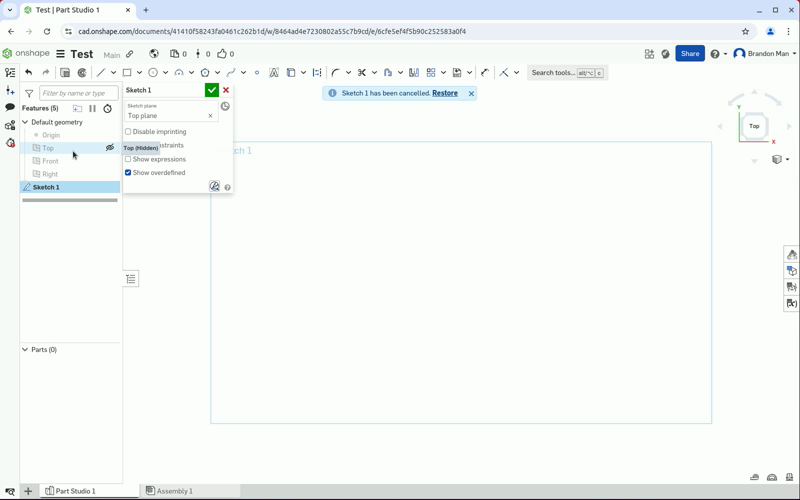
mouse_move(73, 352)
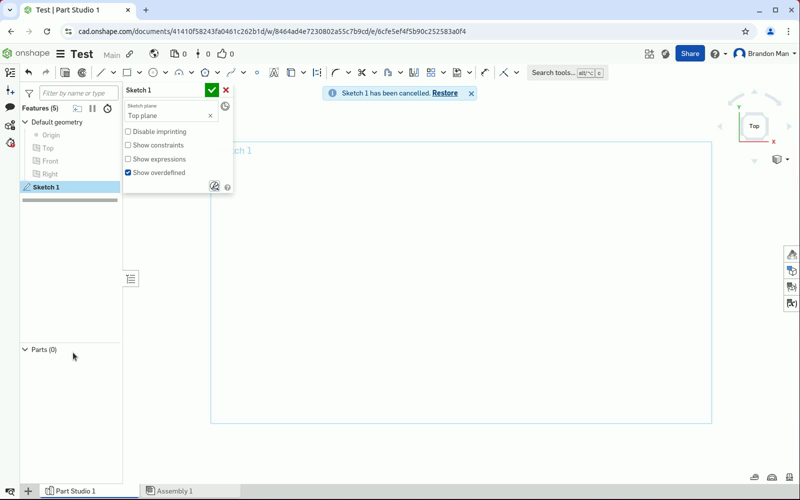
key(y)
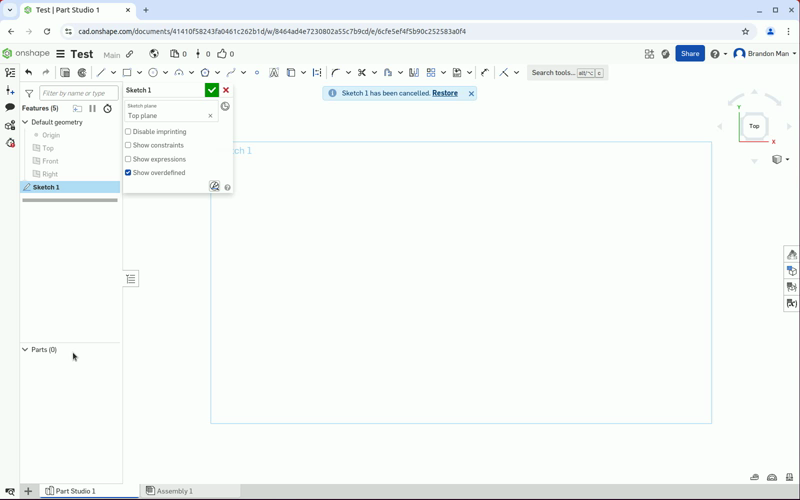
key(c)
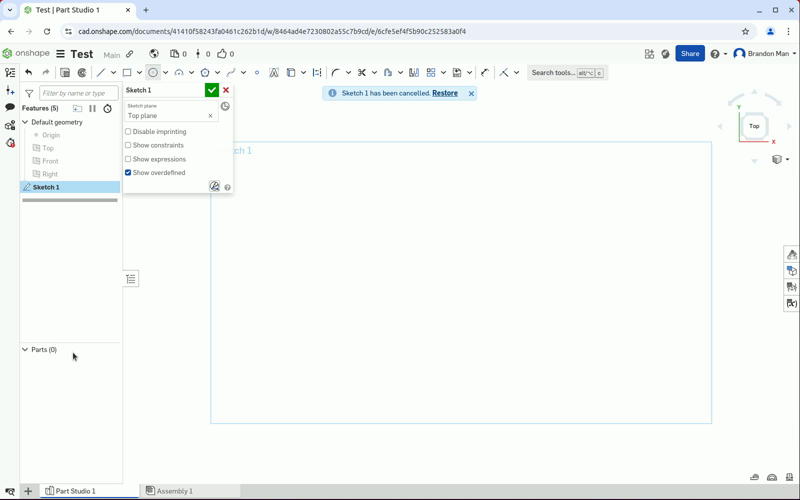
key_down(shift)
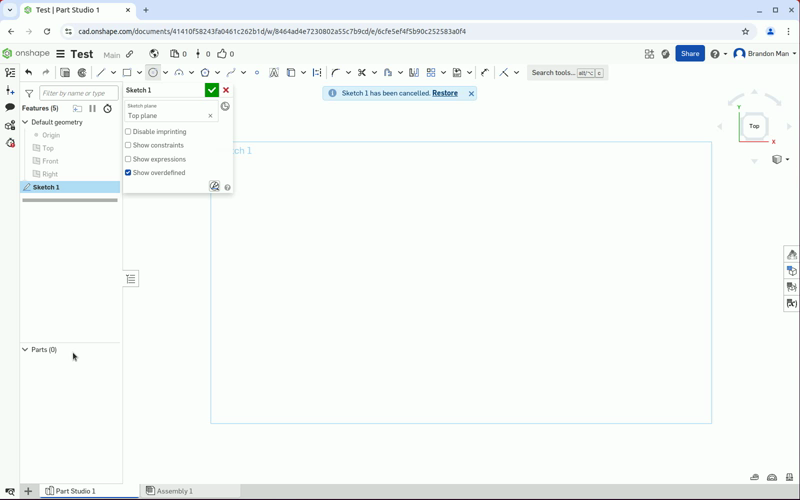
mouse_move(461, 282)
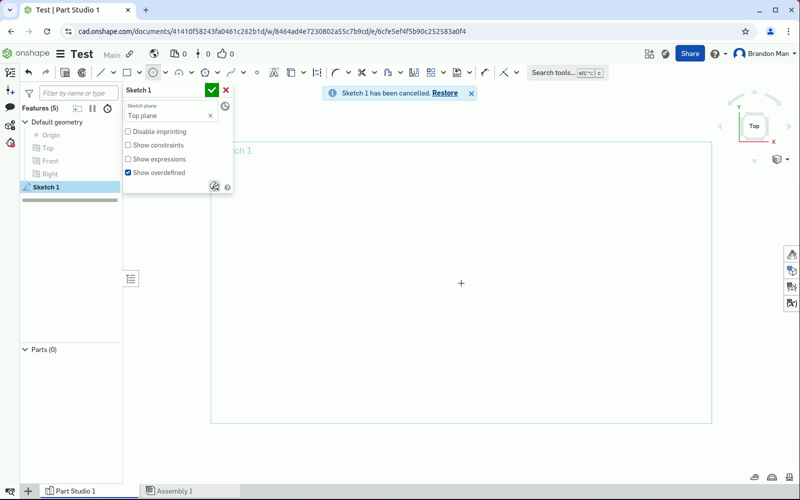
click(461, 282)
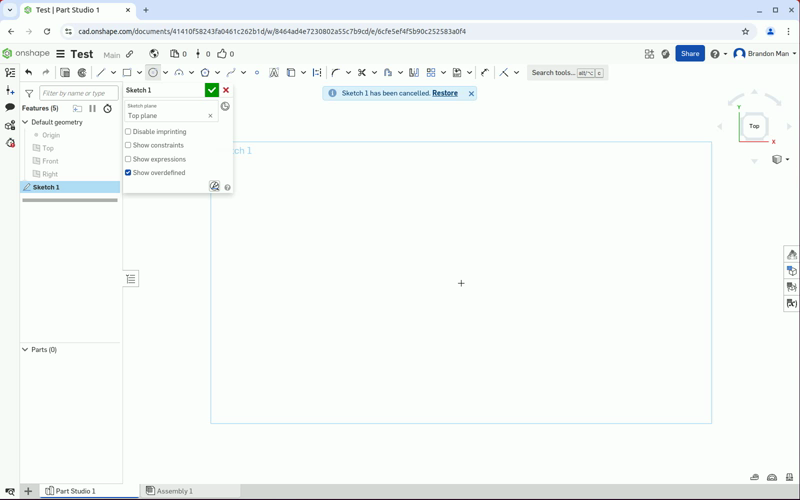
key_up(shift)
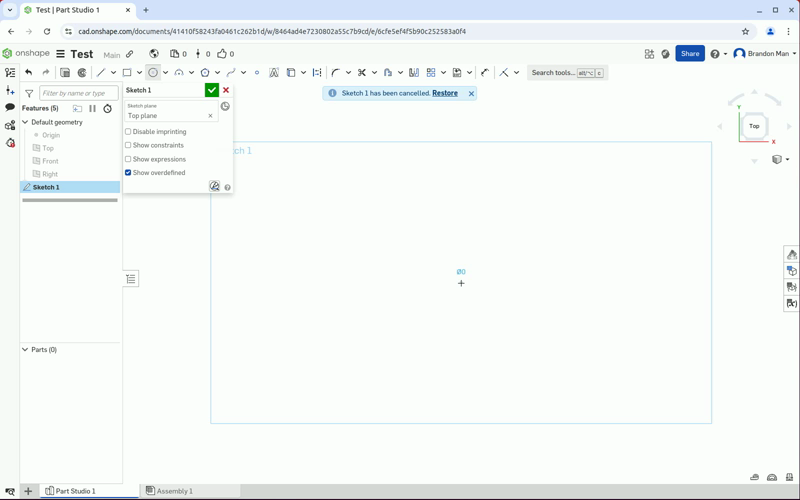
mouse_move(574, 282)
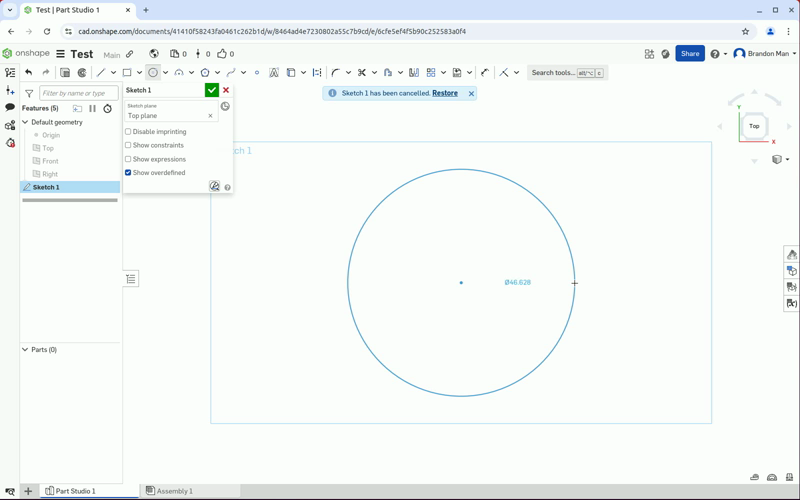
click(574, 282)
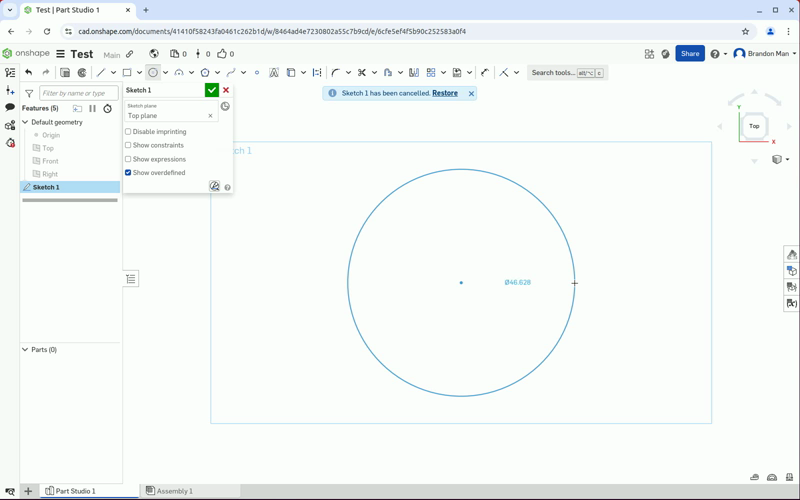
key(esc)
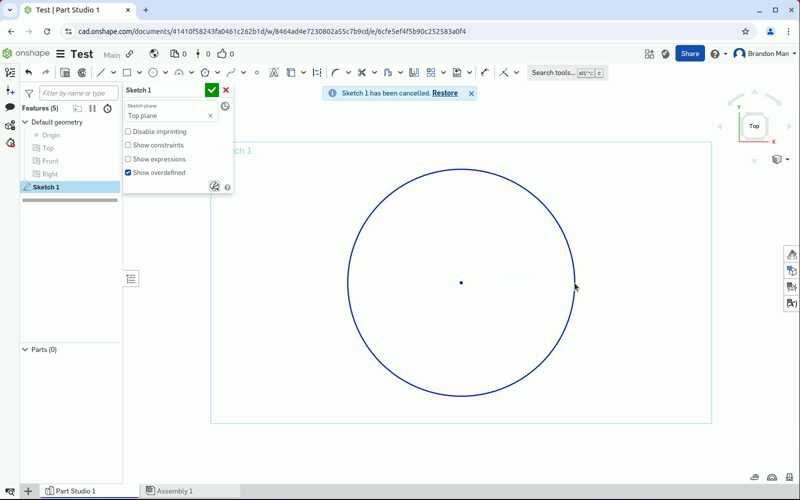
key(c)
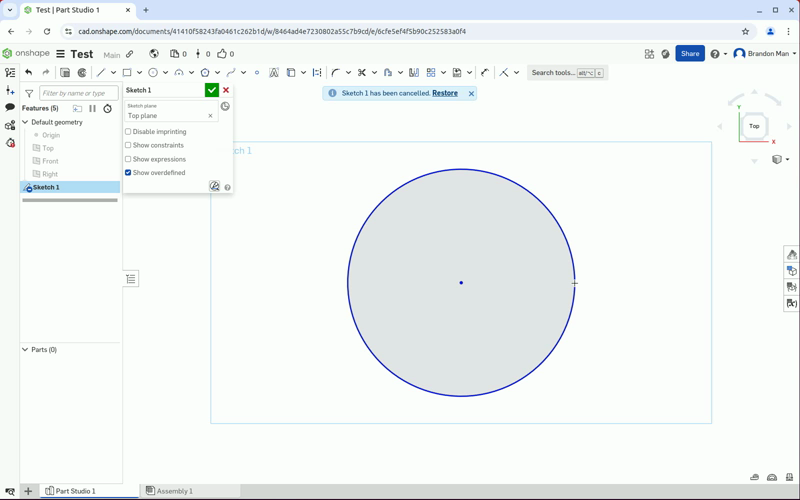
key_down(shift)
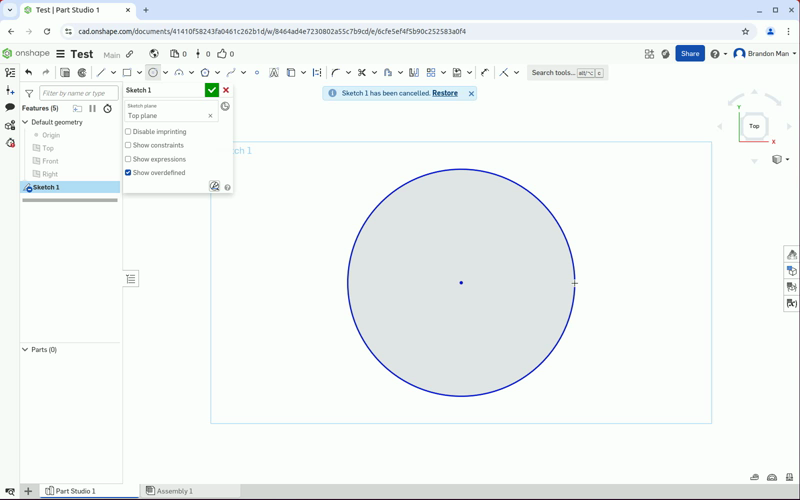
mouse_move(461, 282)
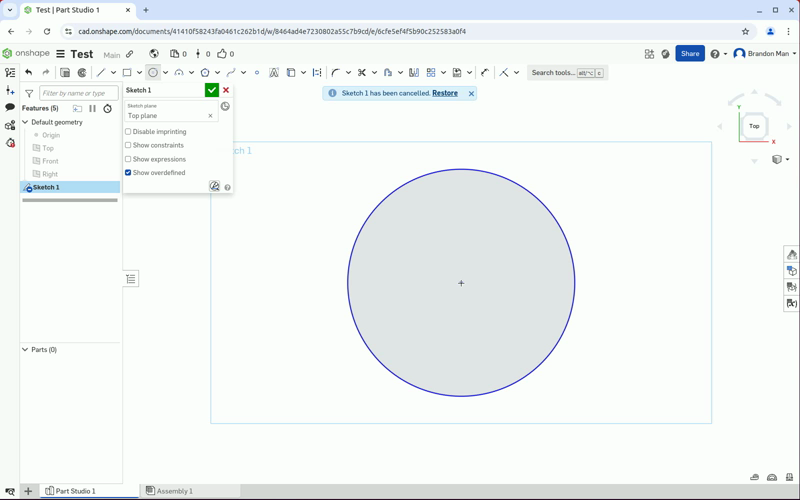
click(461, 282)
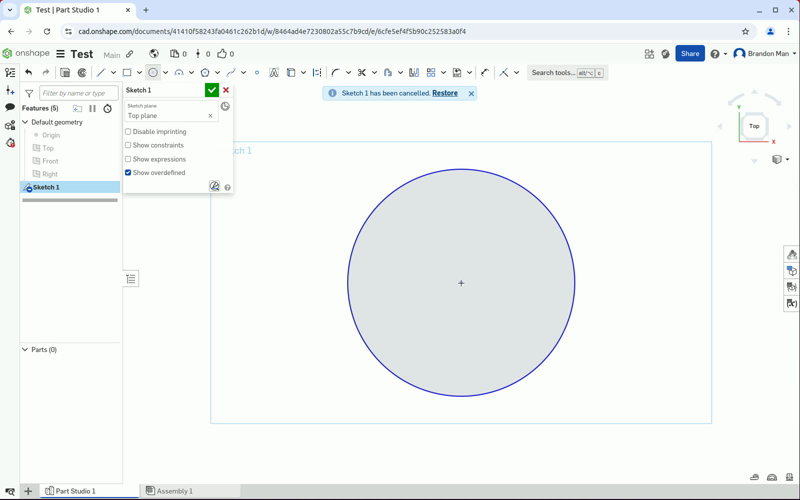
key_up(shift)
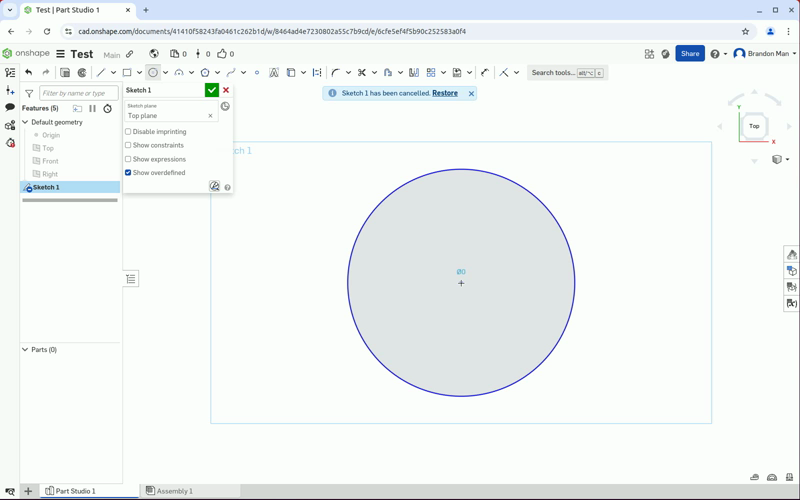
mouse_move(553, 282)
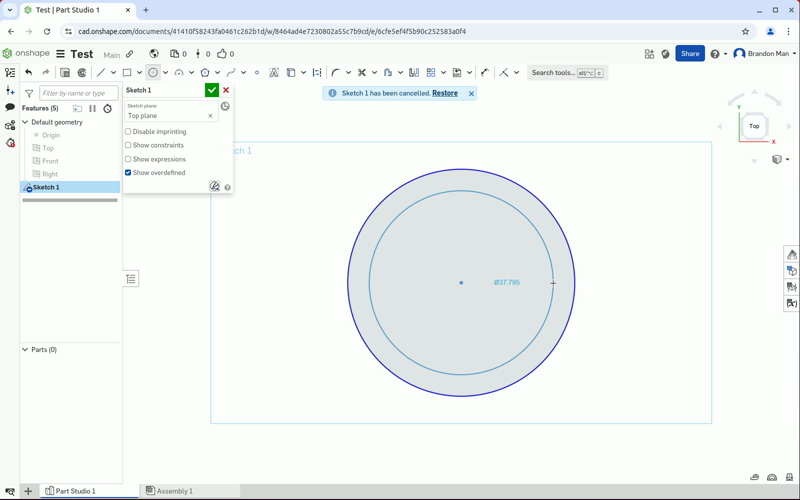
click(553, 282)
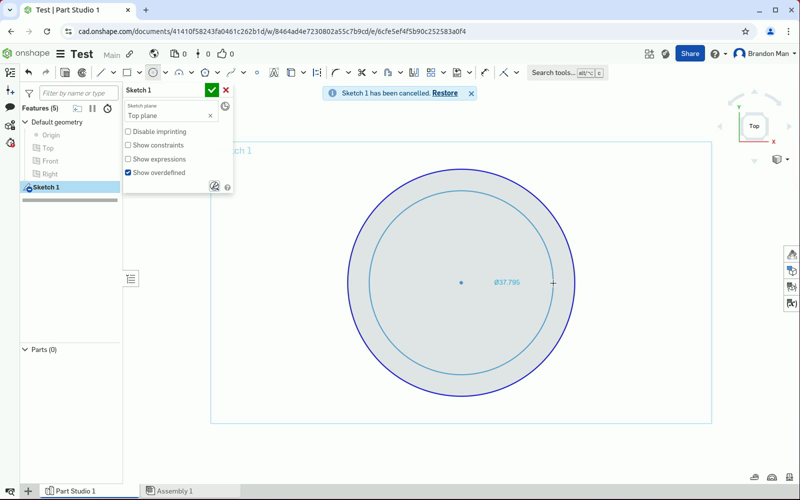
key(esc)
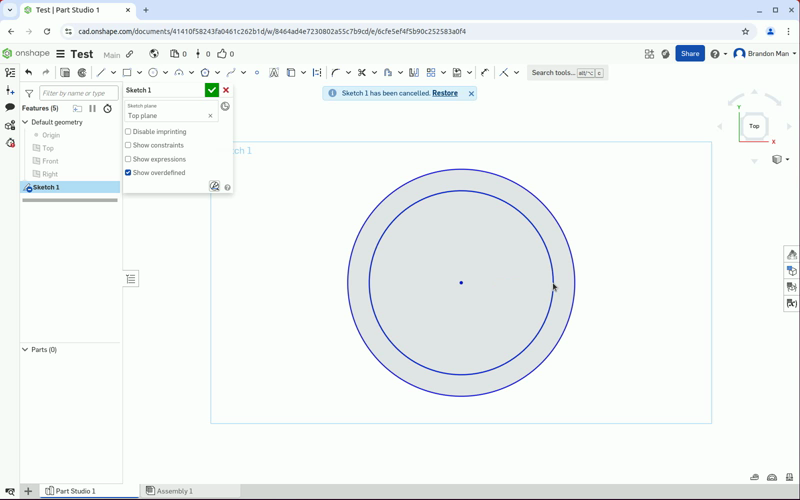
mouse_move(550, 231)
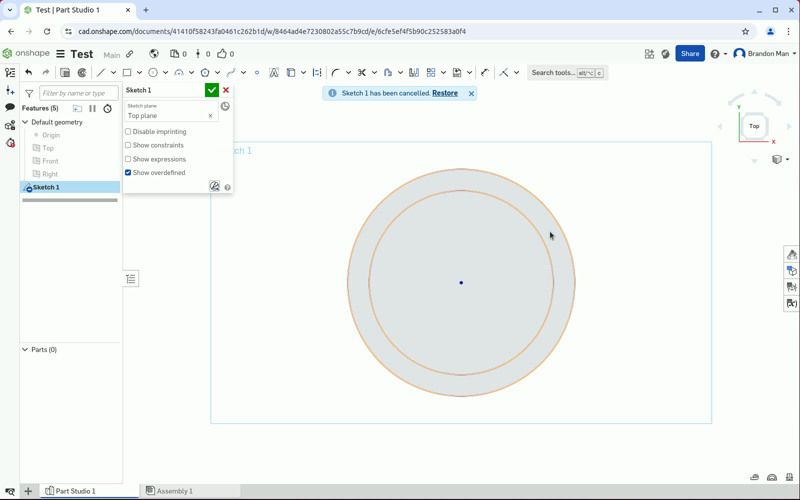
click(550, 231)
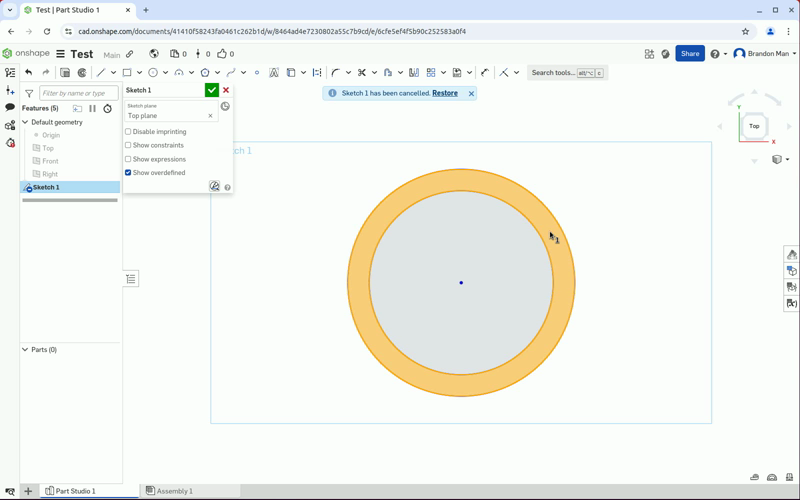
mouse_move(73, 352)
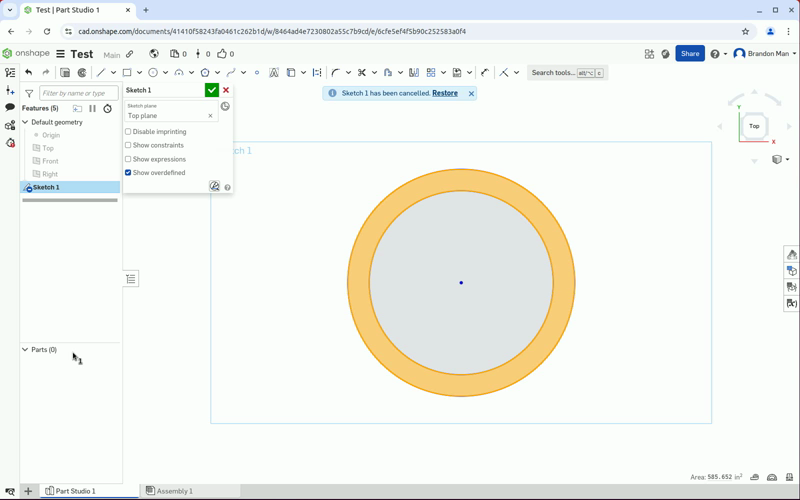
key(shift+y)
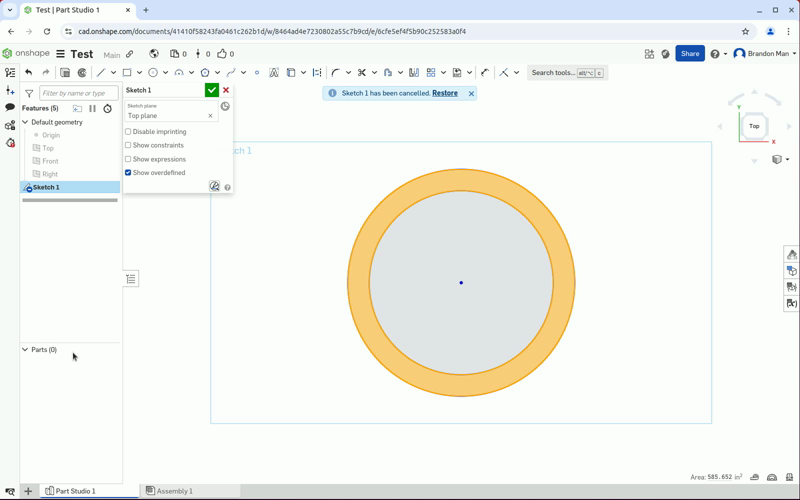
key(shift+e)
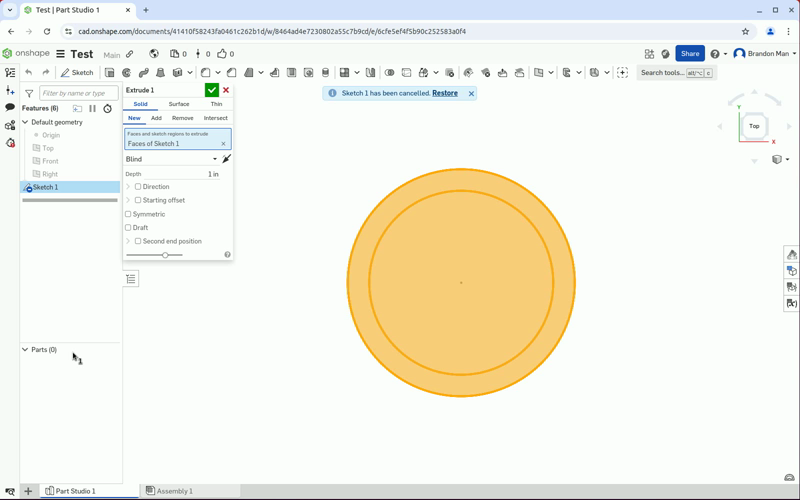
mouse_move(143, 106)
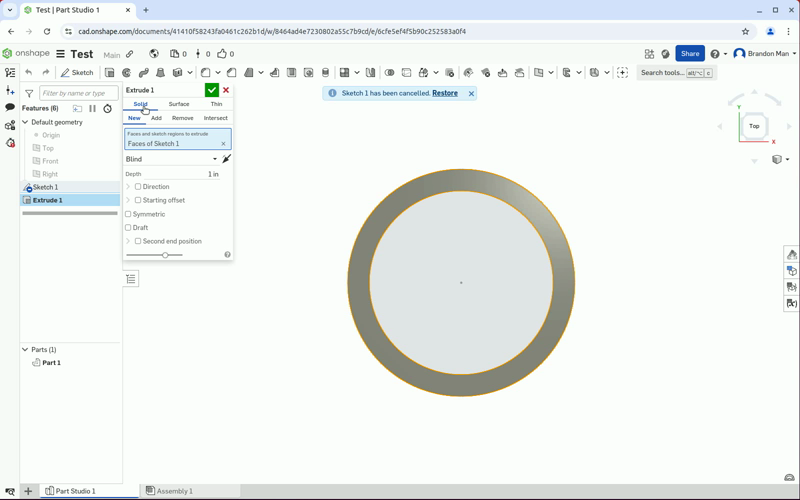
click(143, 106)
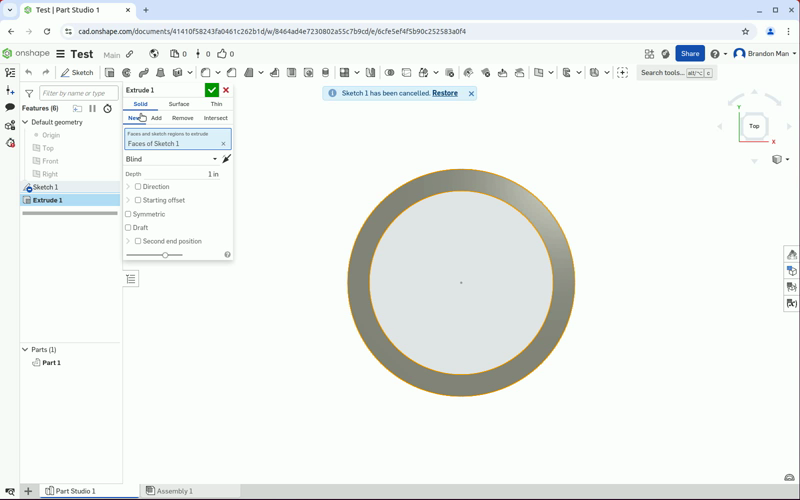
mouse_move(137, 120)
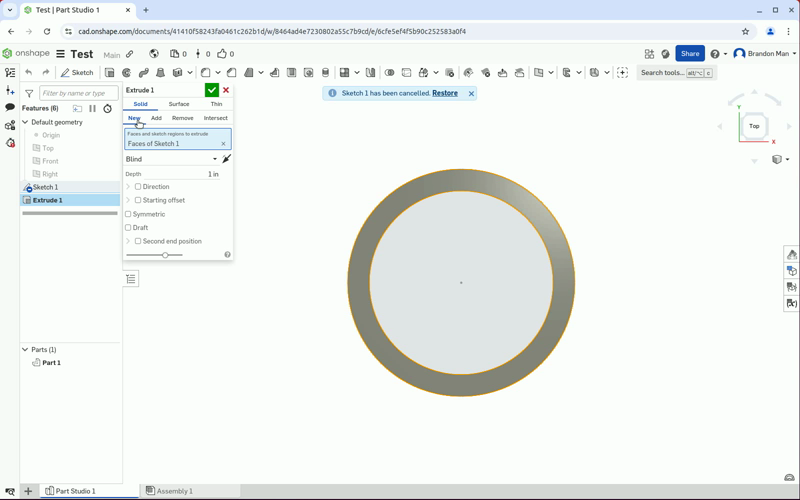
click(137, 120)
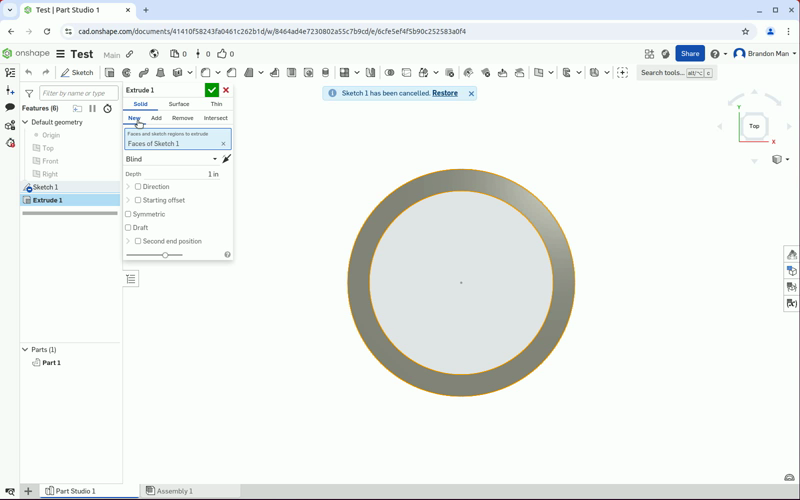
key(tab, 4)
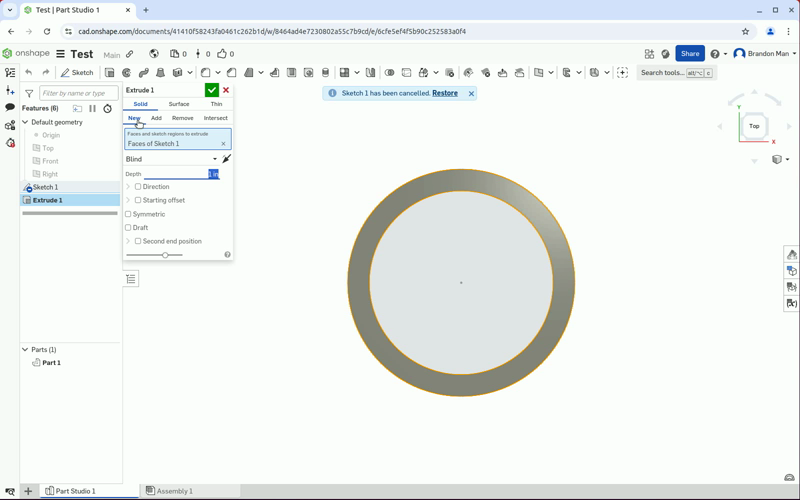
text(4.814)
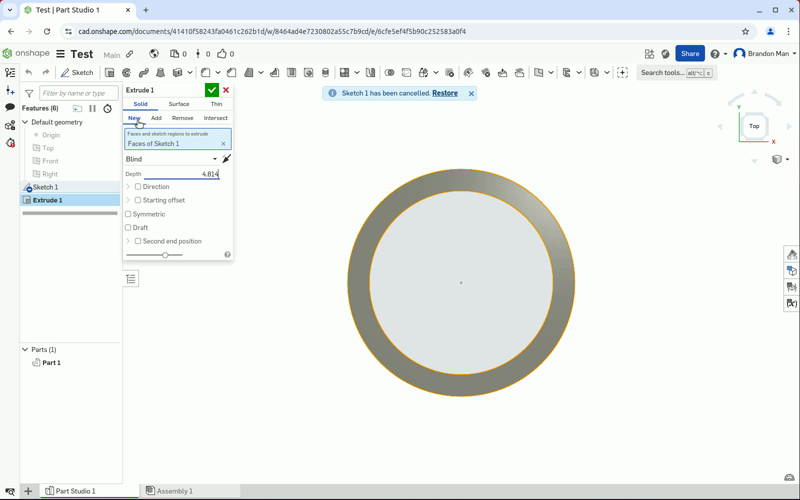
key(enter)
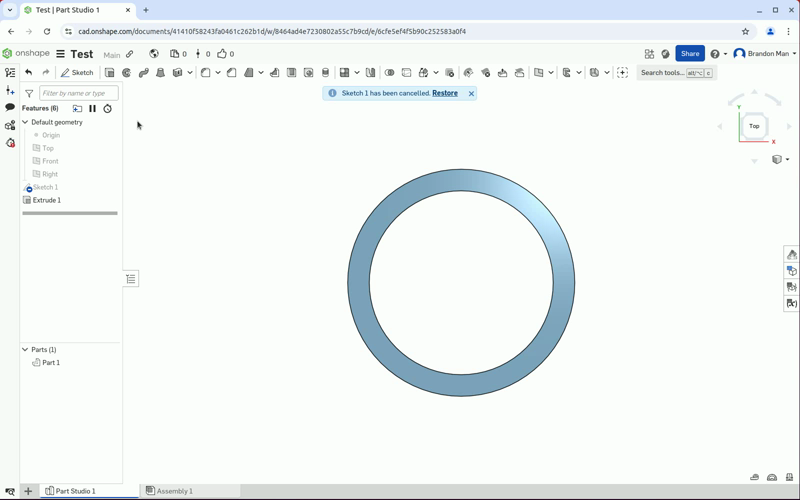
key(shift+h)
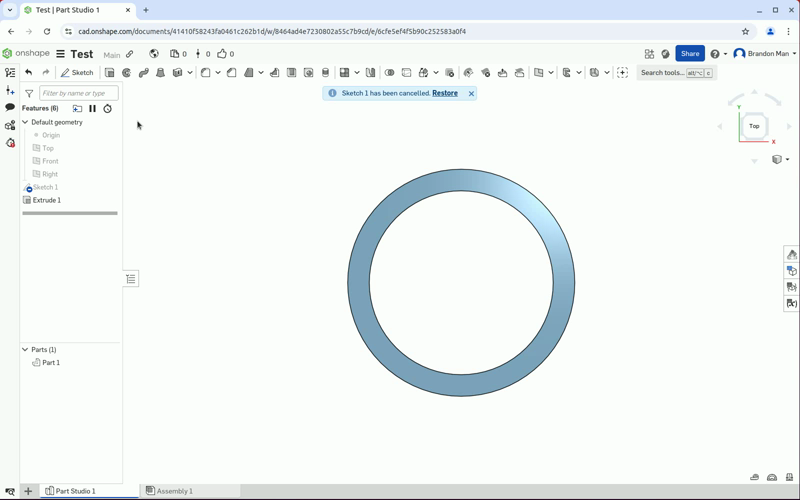
key(shift+h)
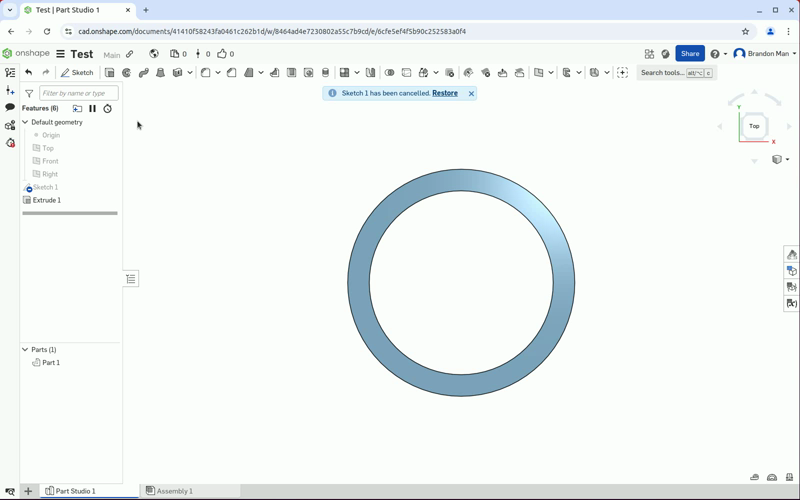
mouse_move(73, 189)
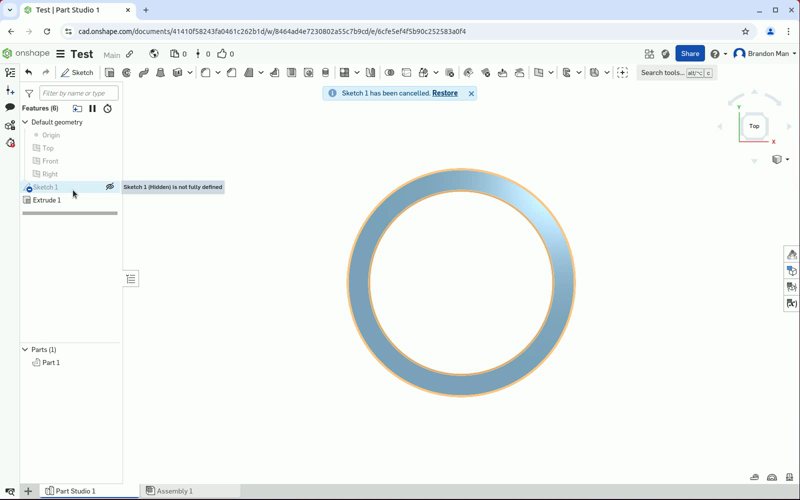
click(73, 189)
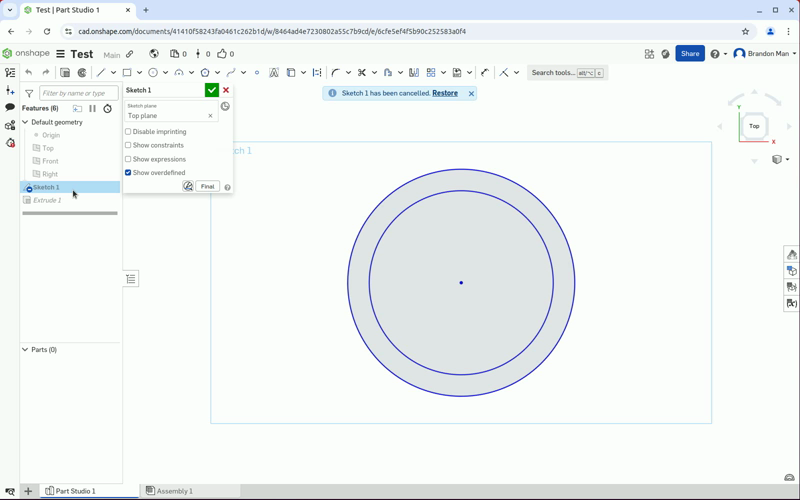
mouse_move(229, 92)
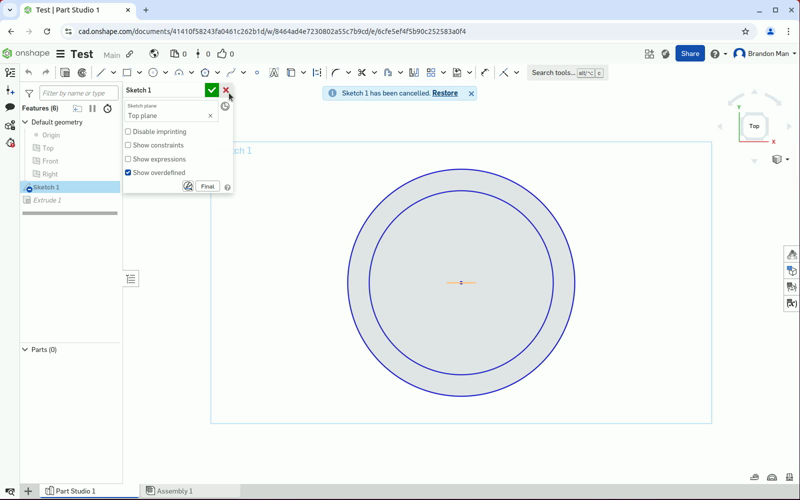
click(229, 92)
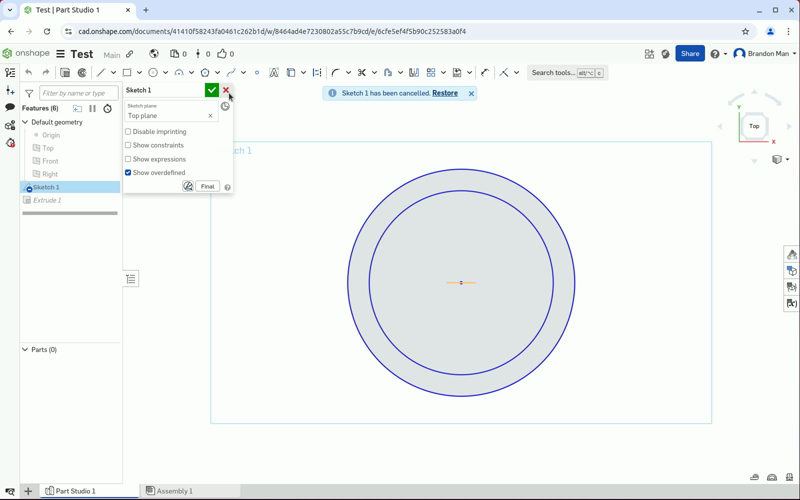
key(shift+s)
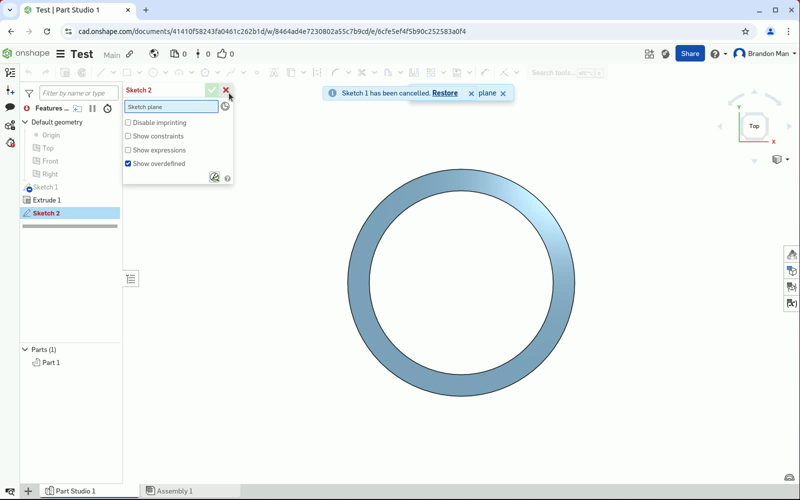
mouse_move(73, 150)
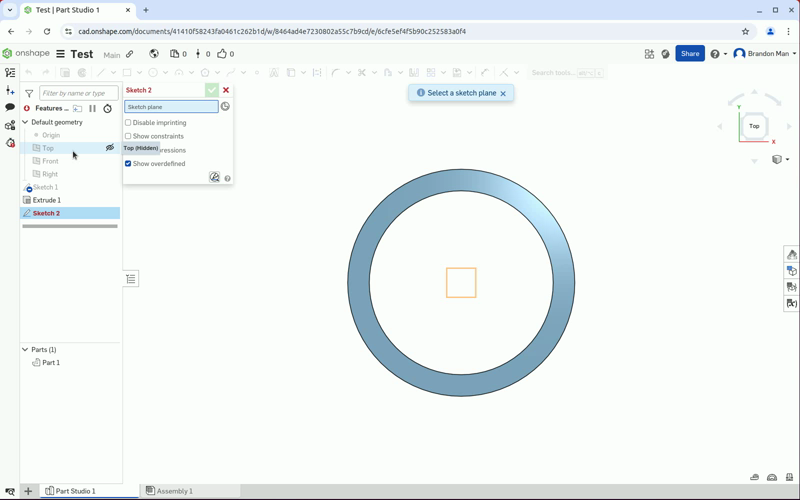
click(73, 150)
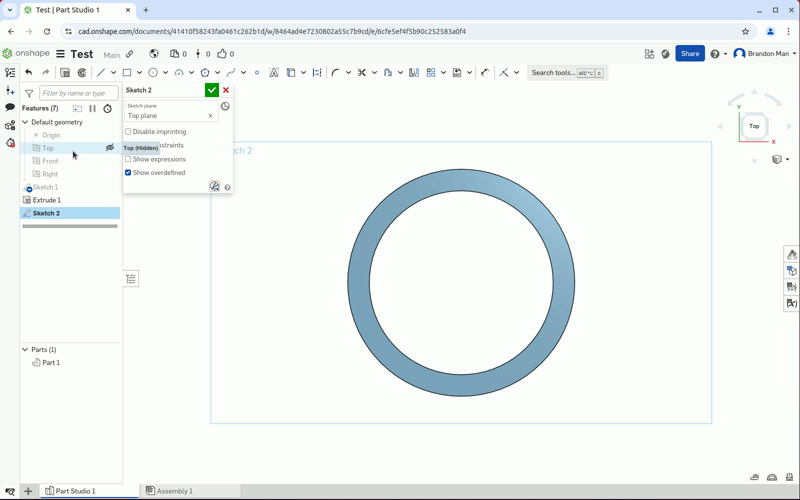
mouse_move(73, 352)
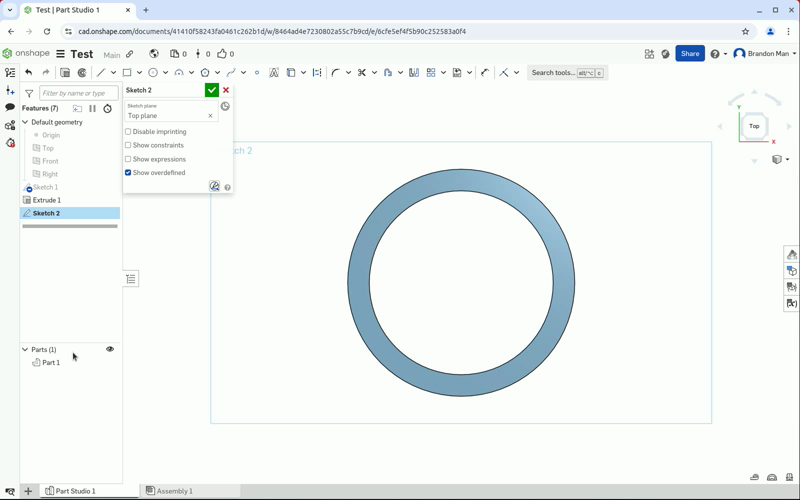
key(y)
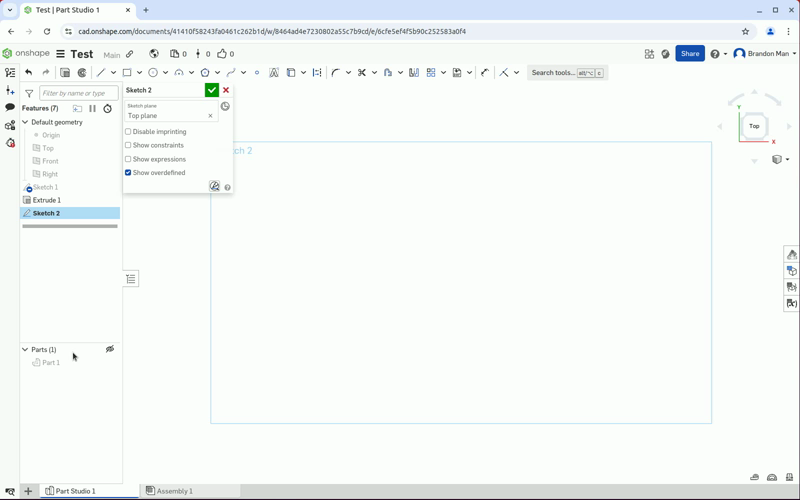
key(c)
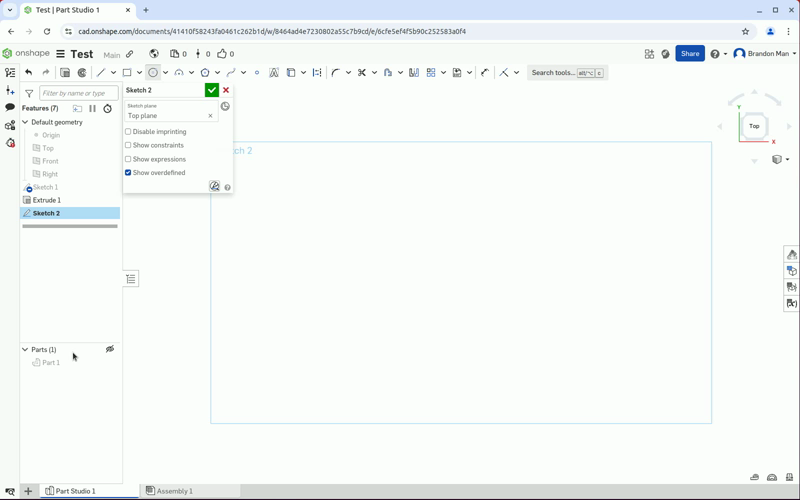
key_down(shift)
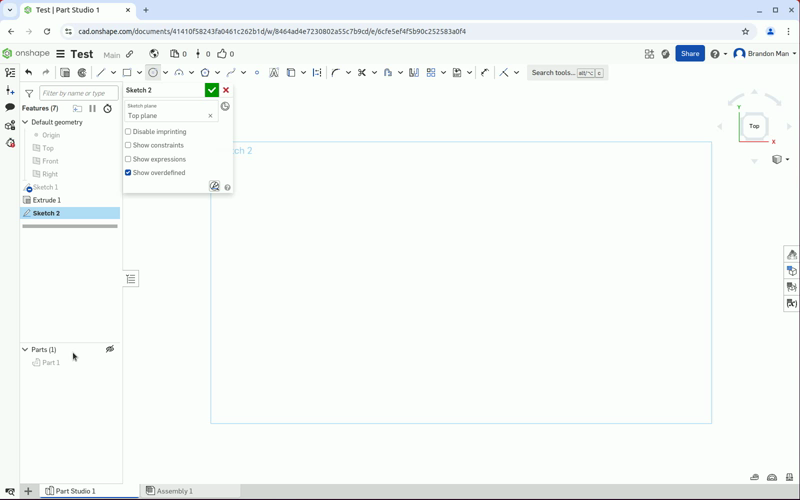
mouse_move(460, 282)
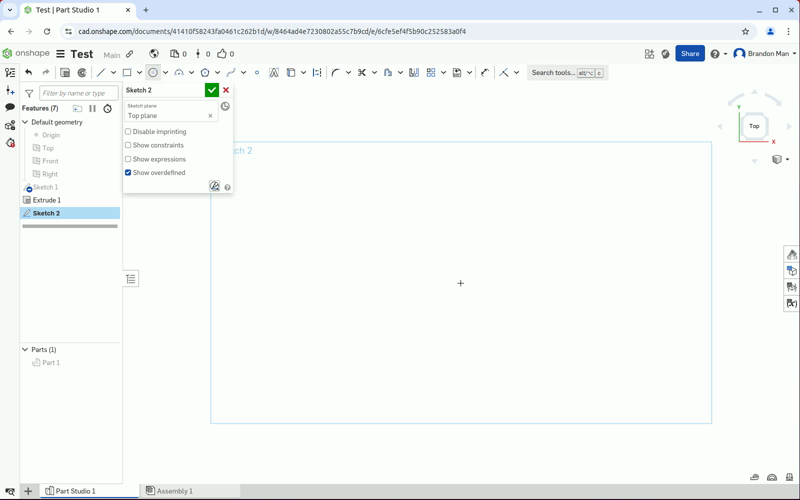
click(460, 282)
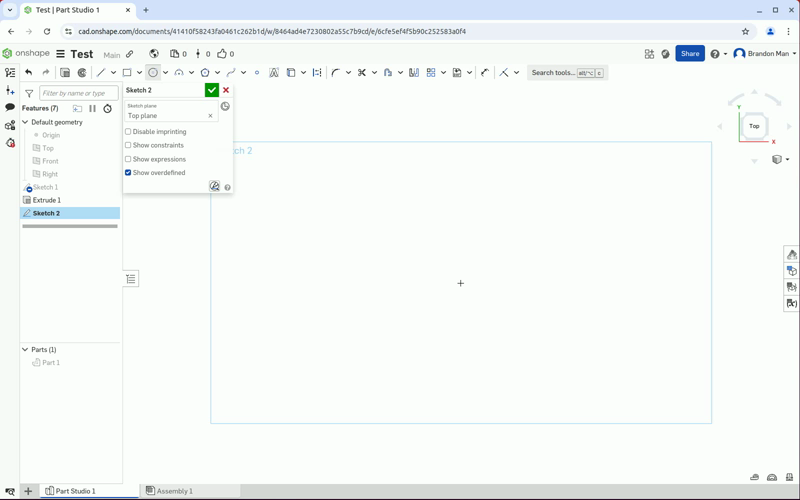
key_up(shift)
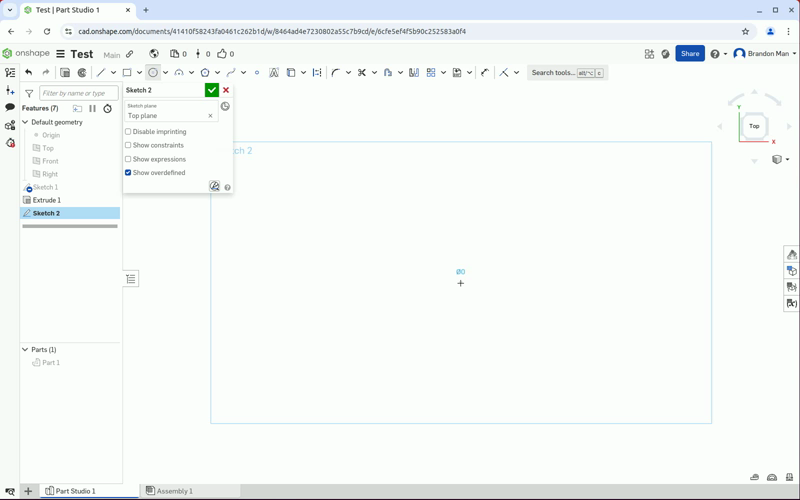
mouse_move(553, 282)
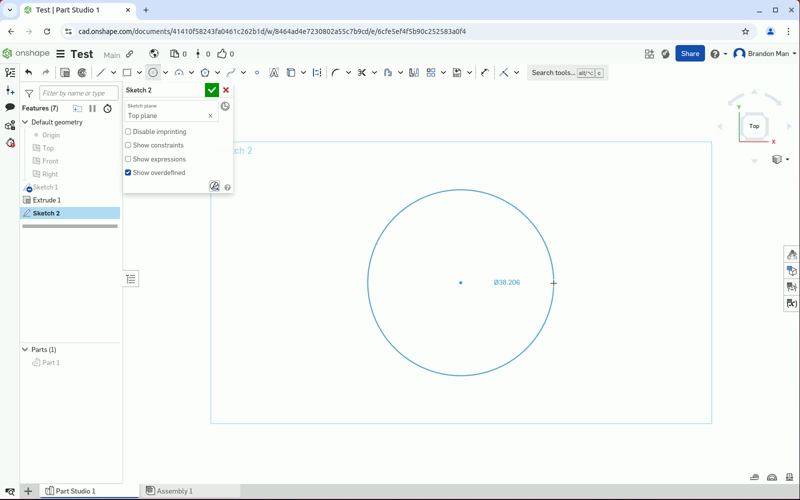
click(553, 282)
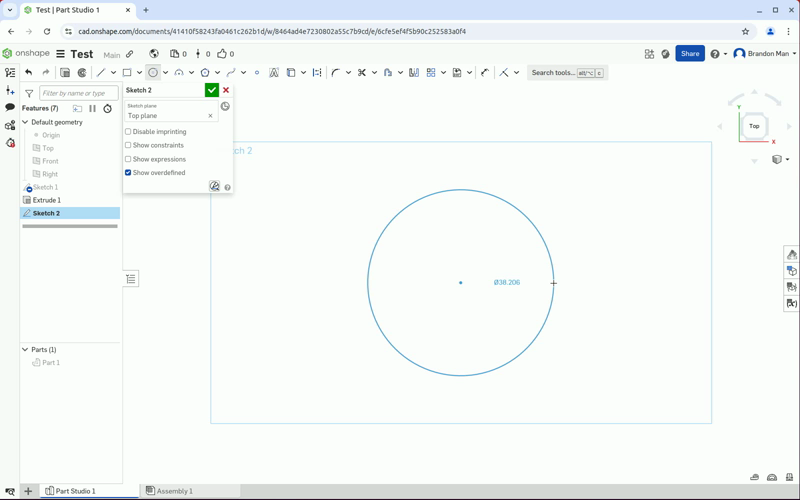
key(esc)
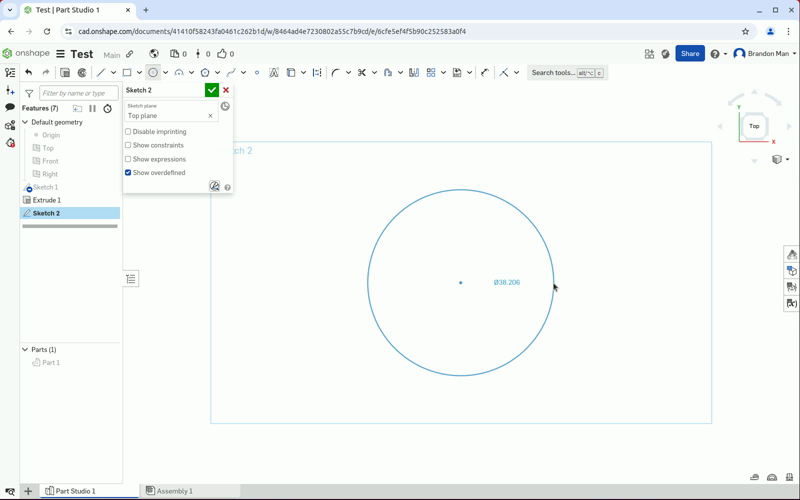
mouse_move(487, 325)
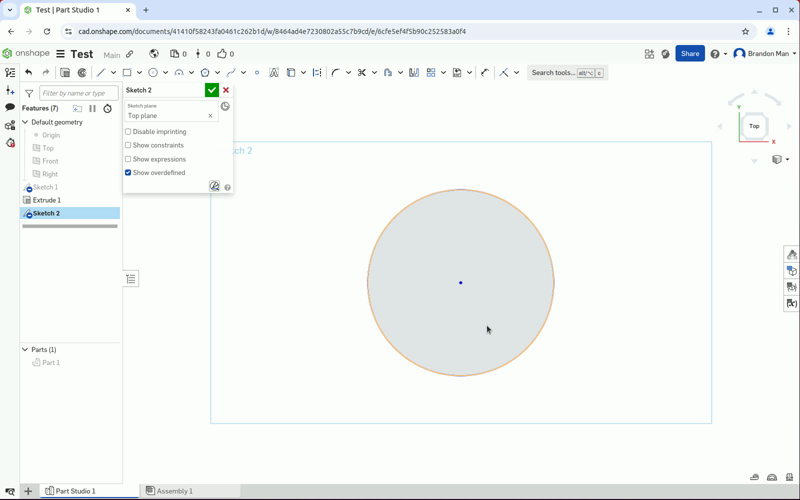
click(487, 325)
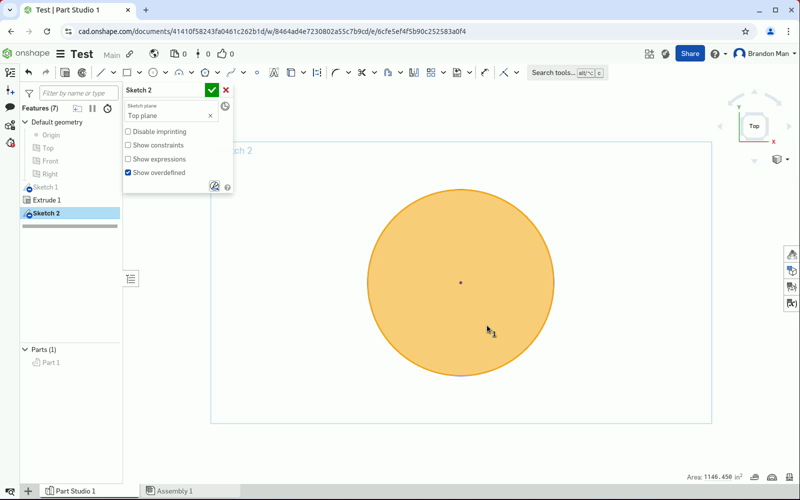
mouse_move(73, 352)
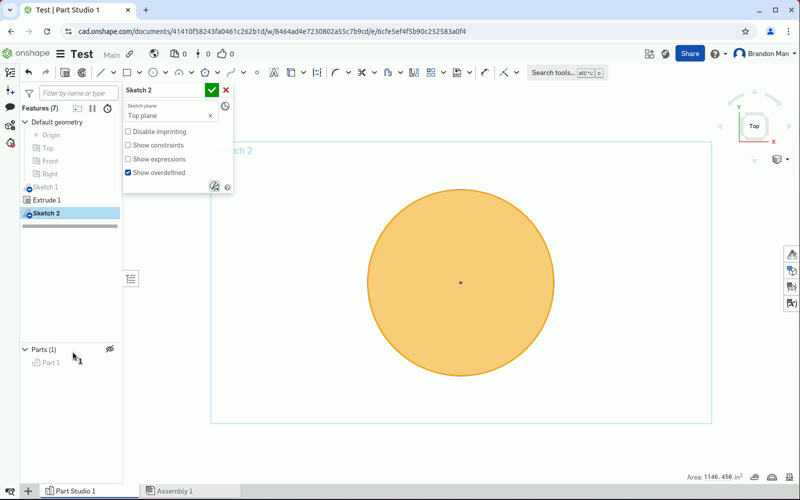
key(shift+y)
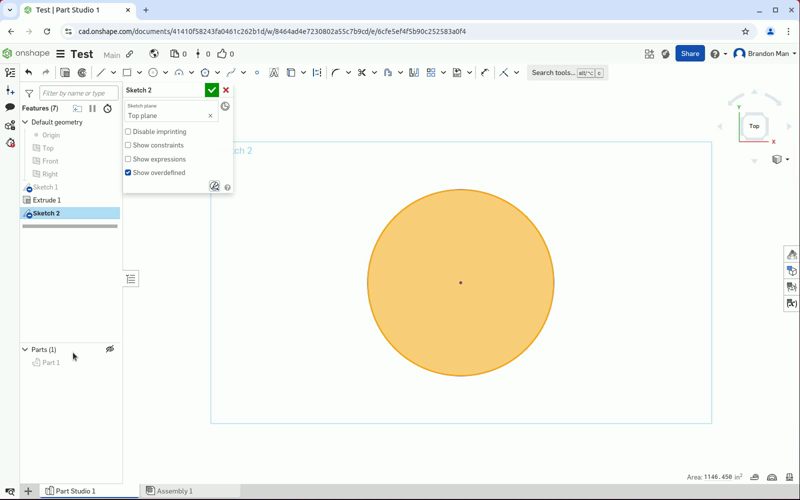
key(shift+e)
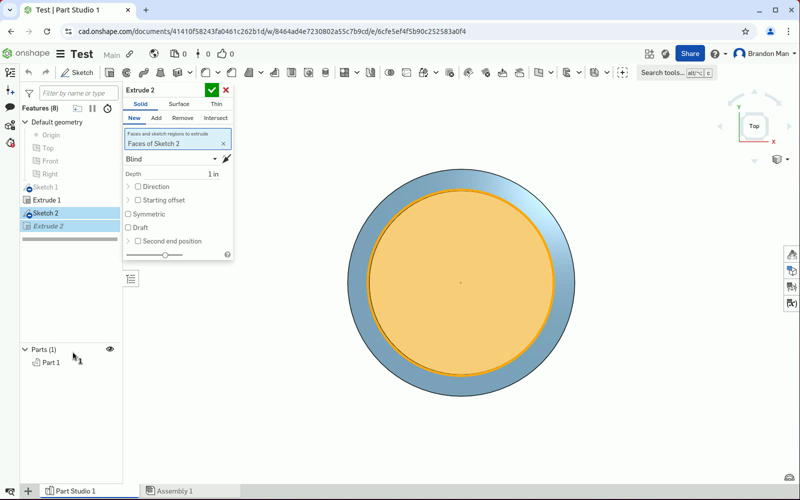
mouse_move(143, 106)
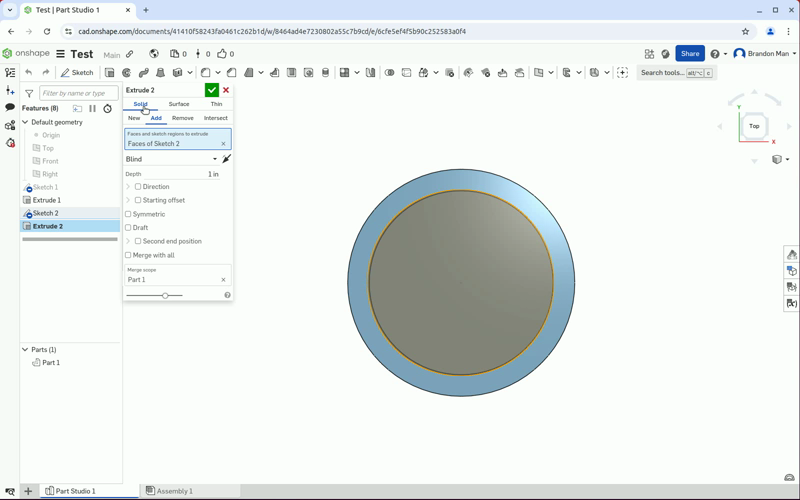
click(143, 106)
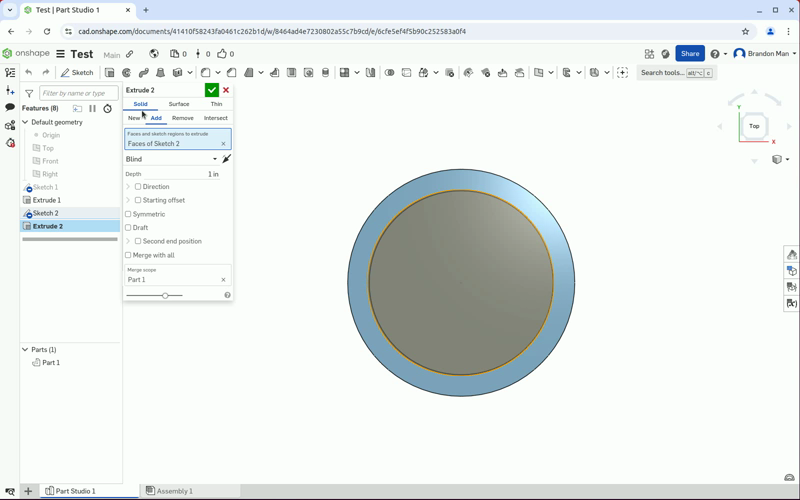
mouse_move(137, 120)
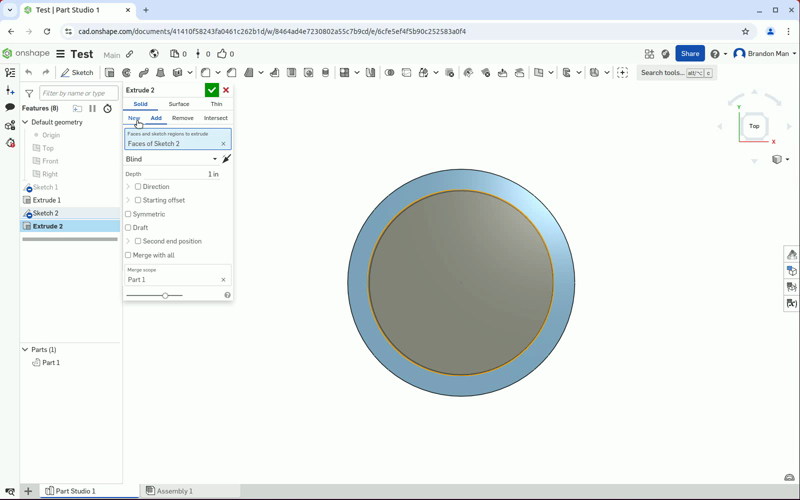
click(137, 120)
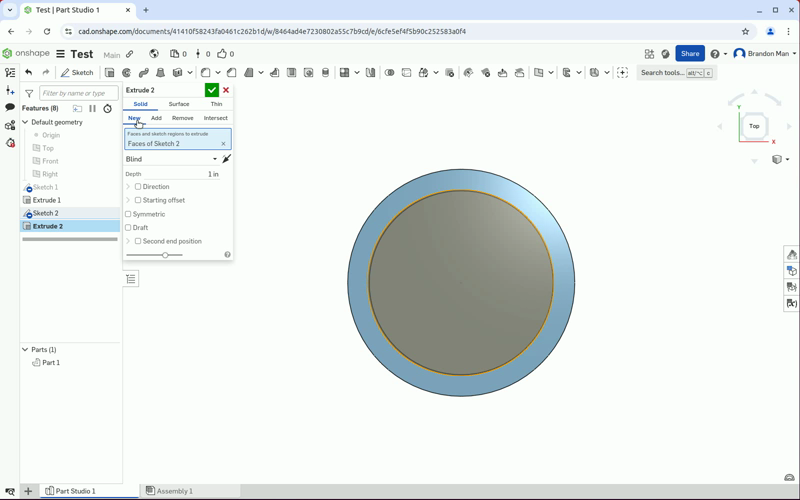
key(tab, 4)
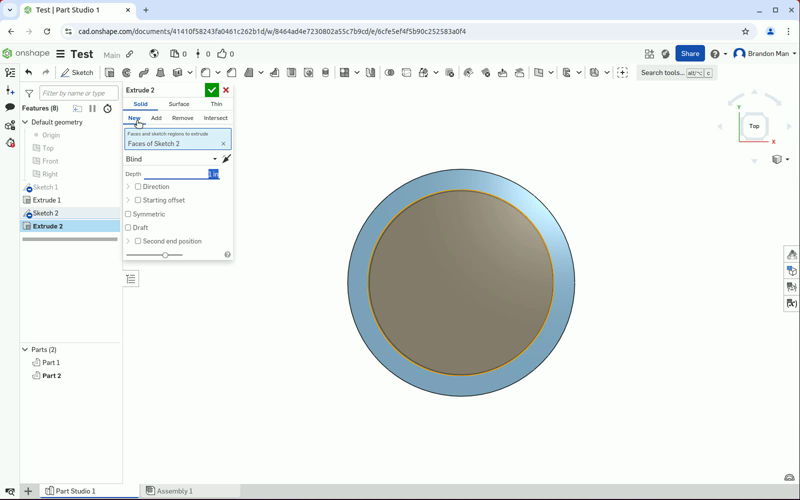
text(3.37)
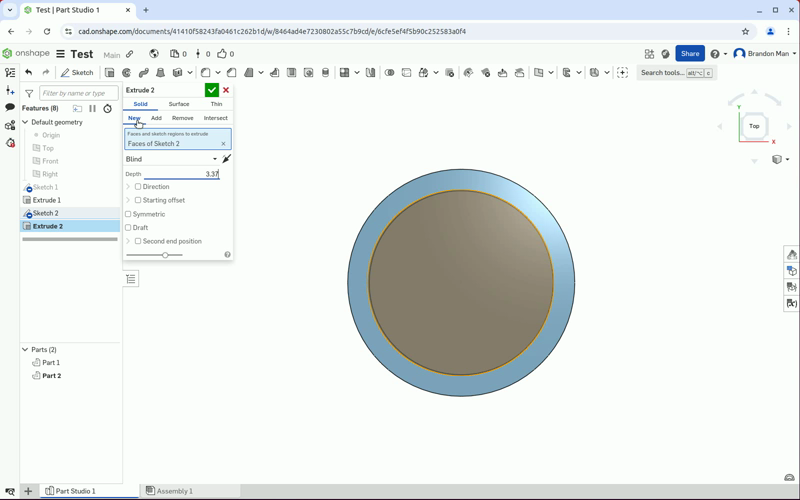
key(enter)
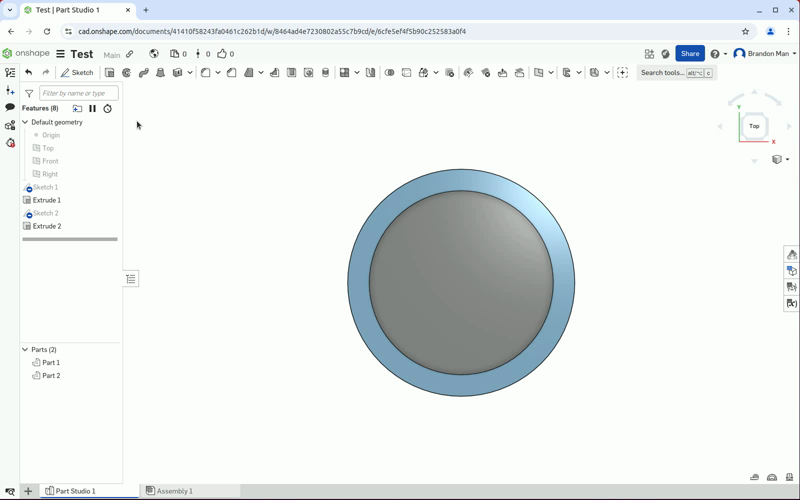
key(shift+h)
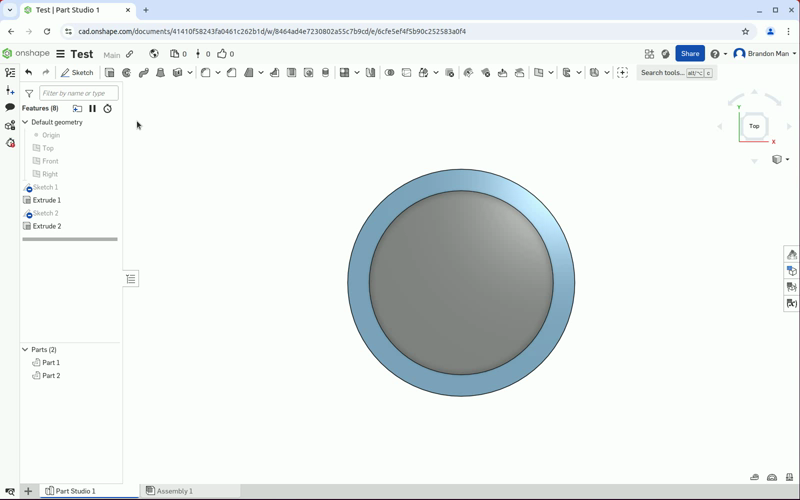
key(shift+h)
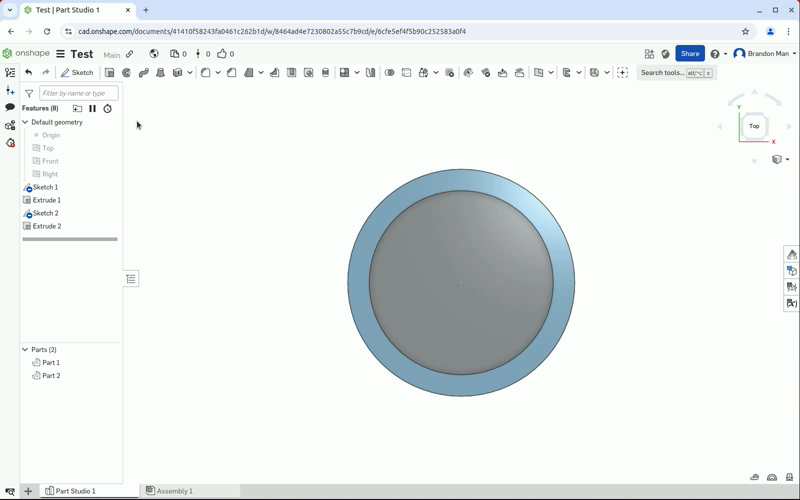
key(shift+7)
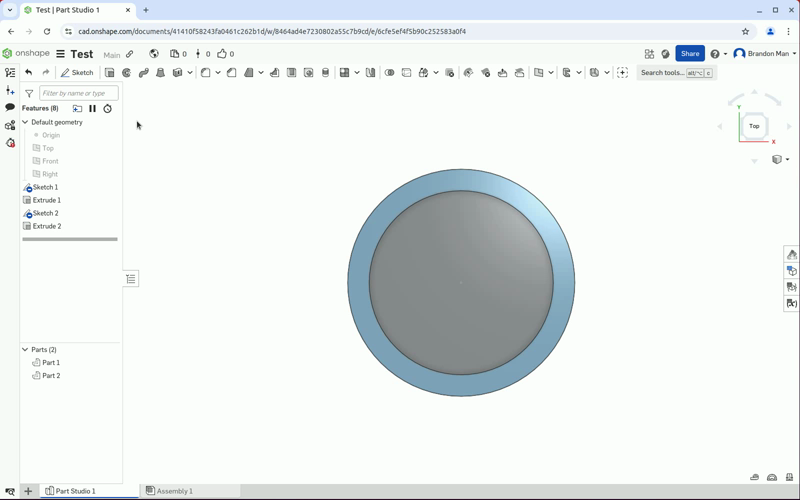
key(up, 3)
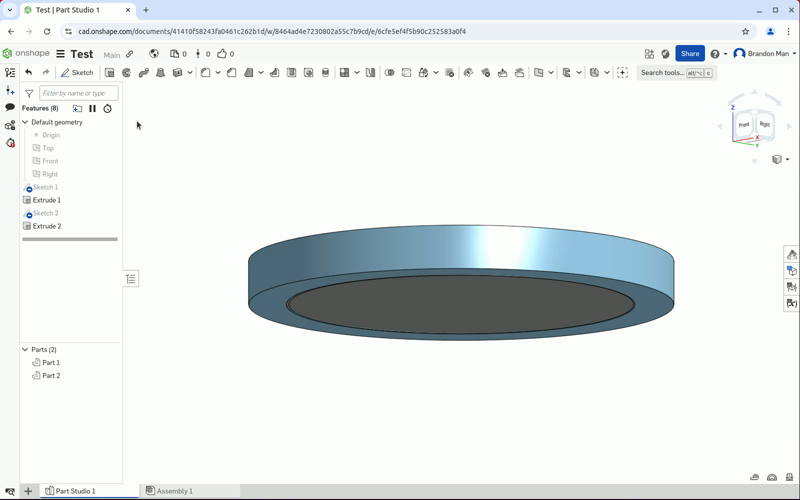
key(left, 3)
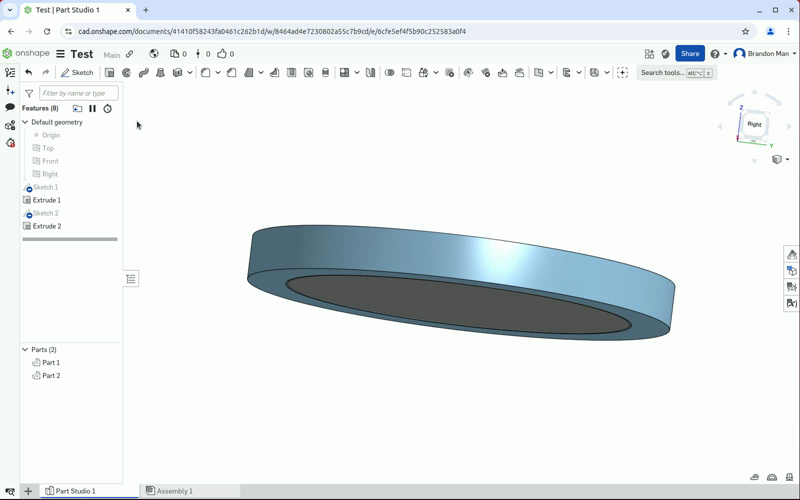
key(right, 3)
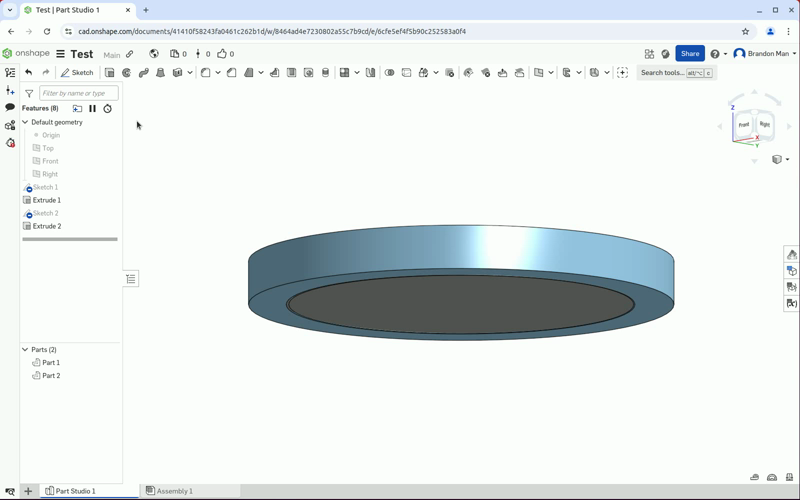
key(down, 3)
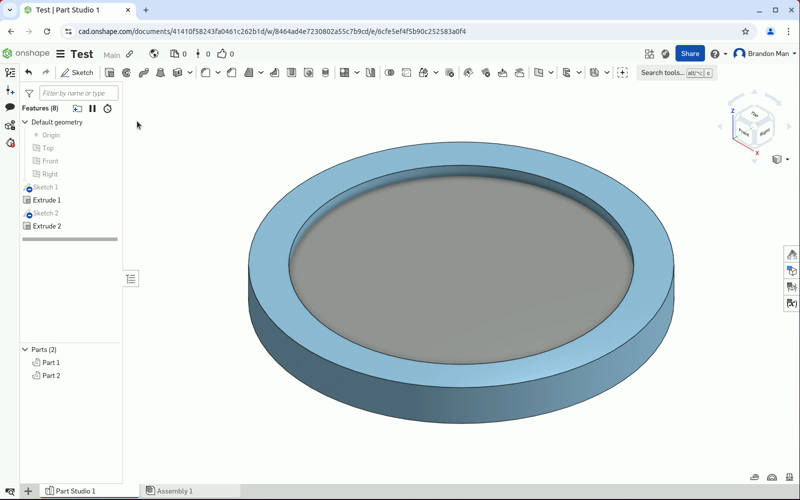
mouse_move(73, 189)
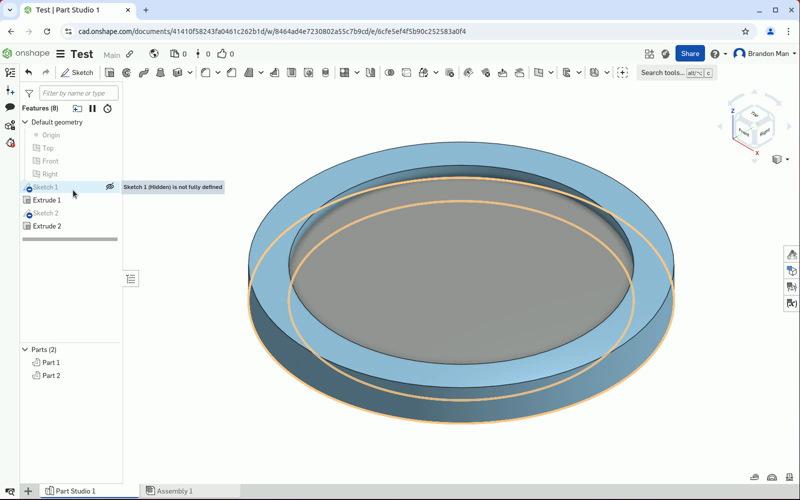
click(73, 189)